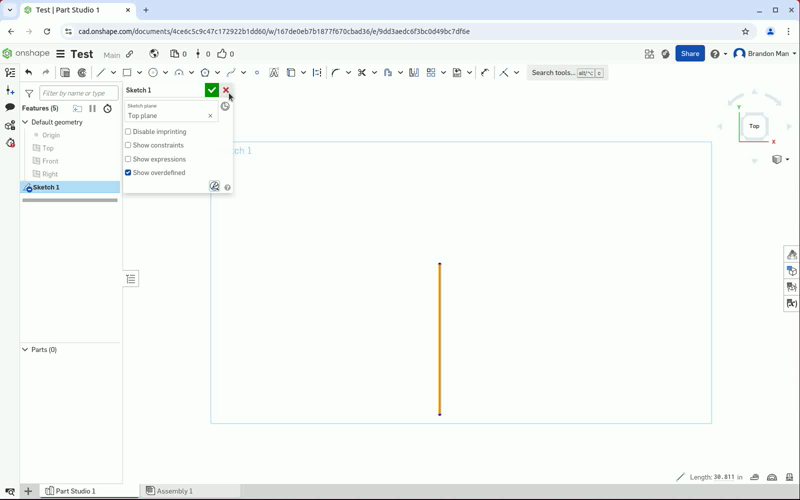
key(shift+h)
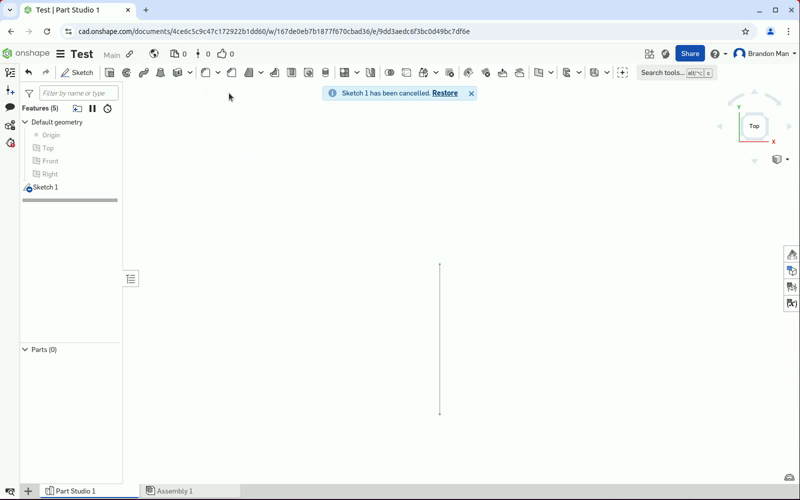
key(shift+s)
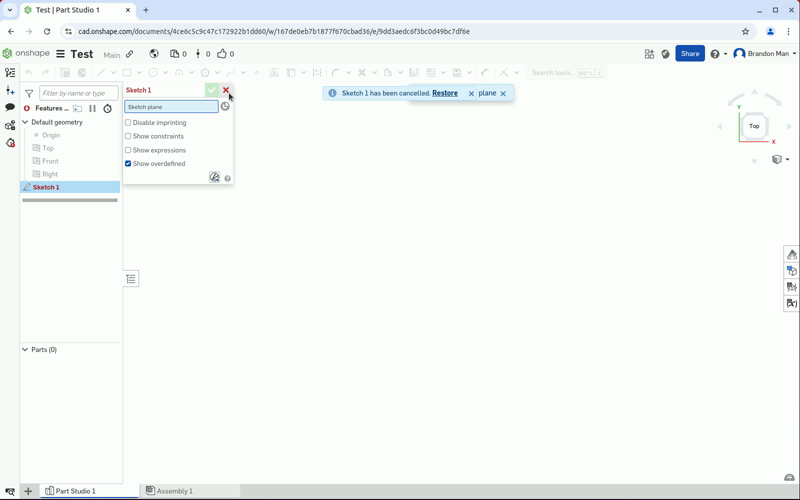
mouse_move(73, 150)
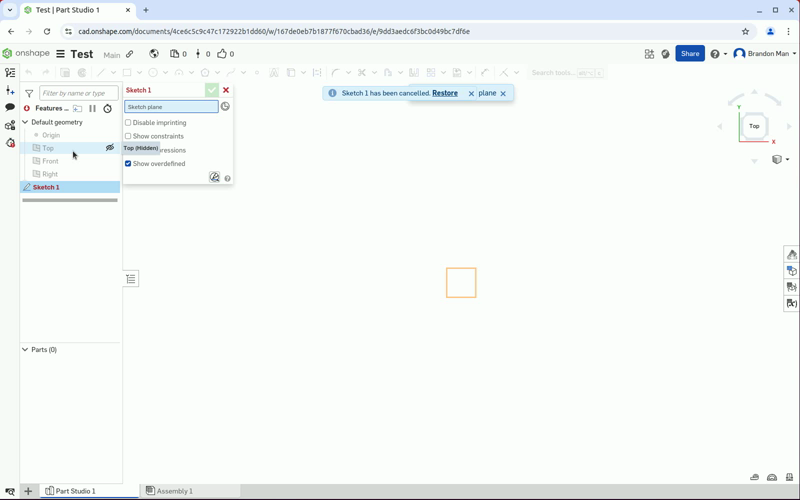
click(73, 150)
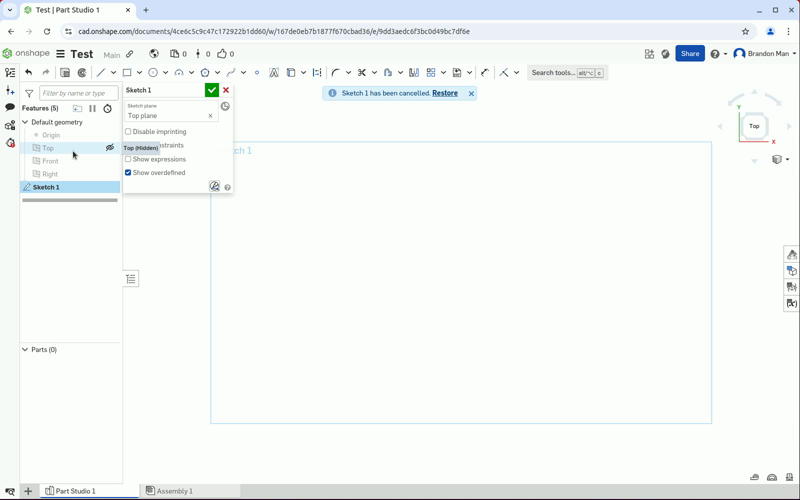
mouse_move(73, 352)
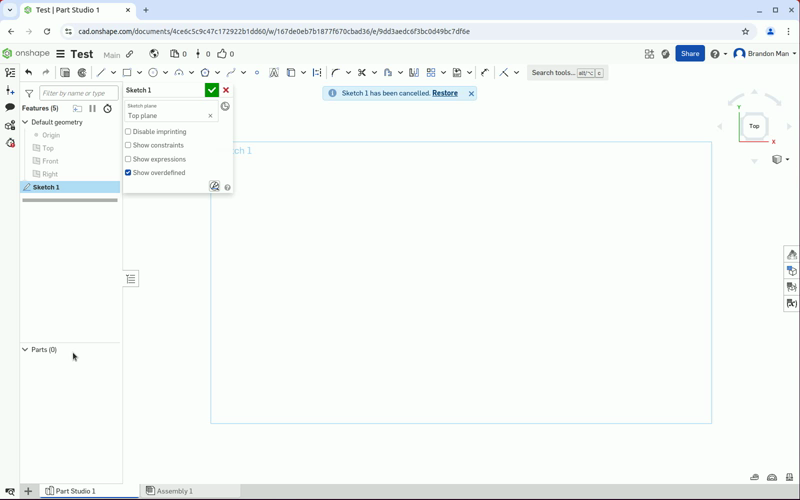
key(y)
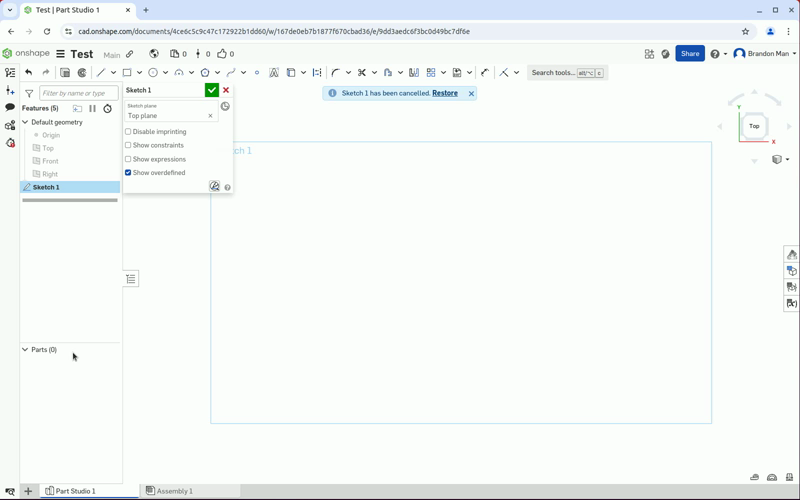
key(c)
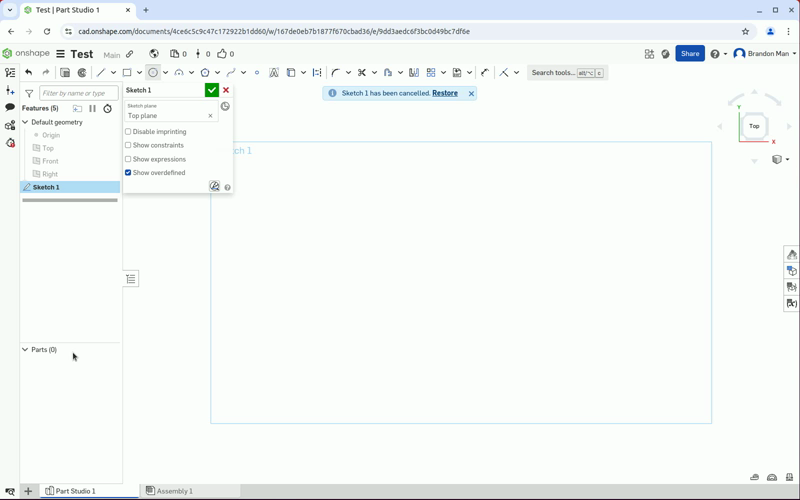
key_down(shift)
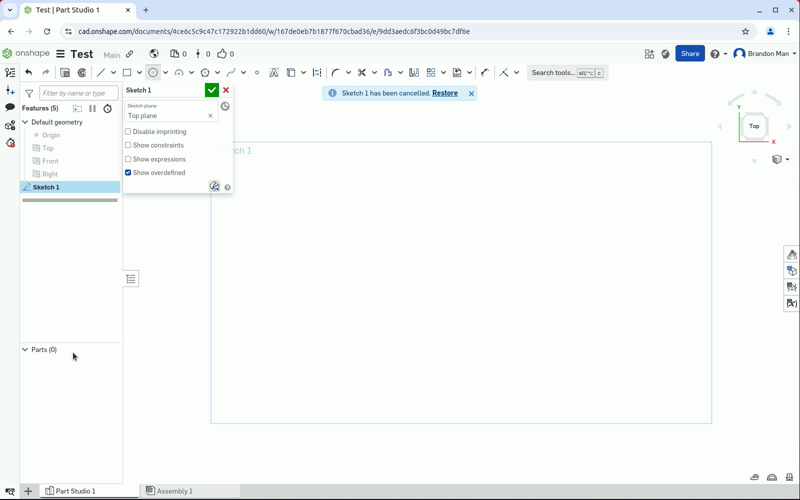
mouse_move(461, 282)
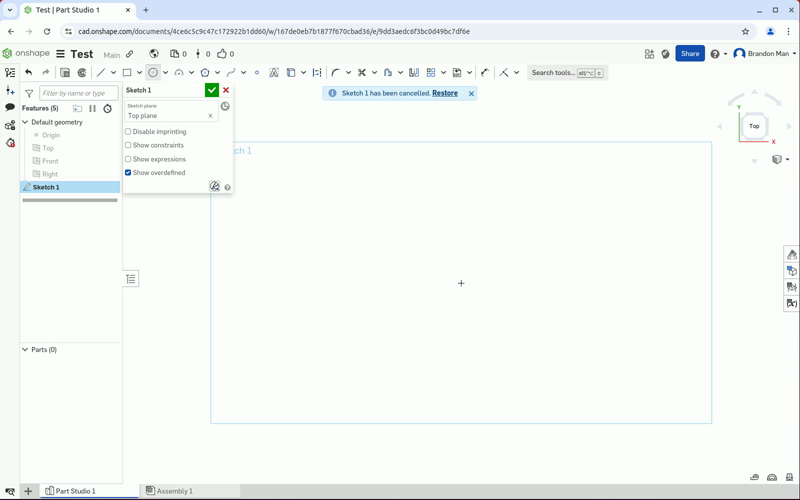
click(461, 282)
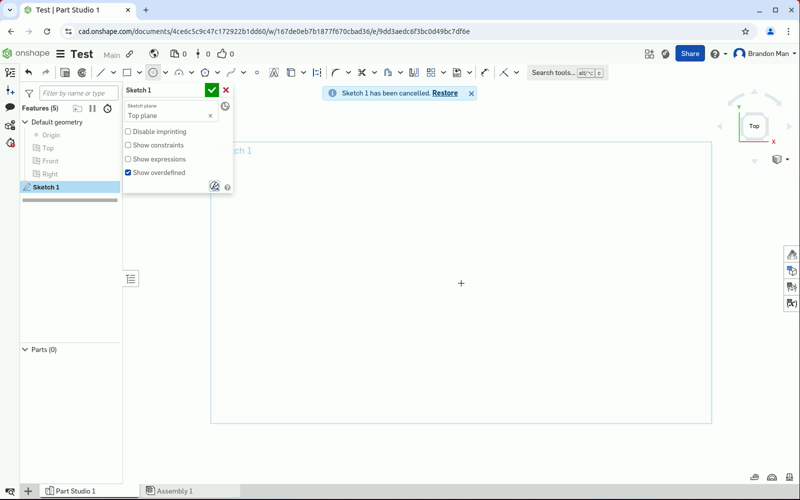
key_up(shift)
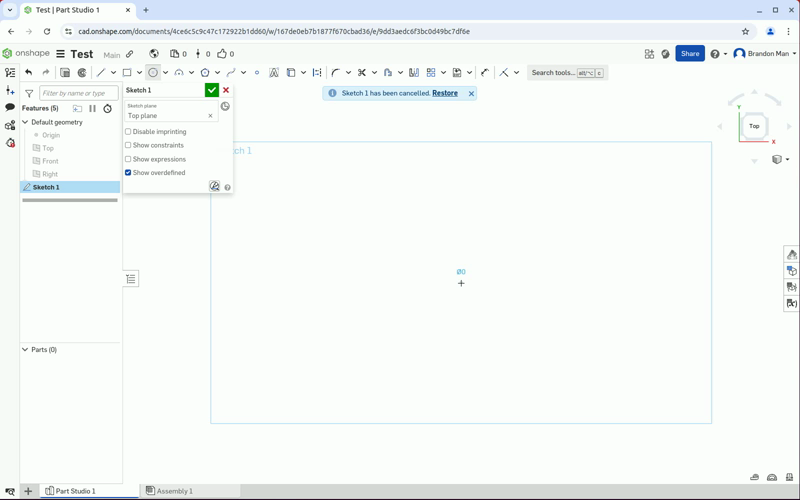
mouse_move(572, 282)
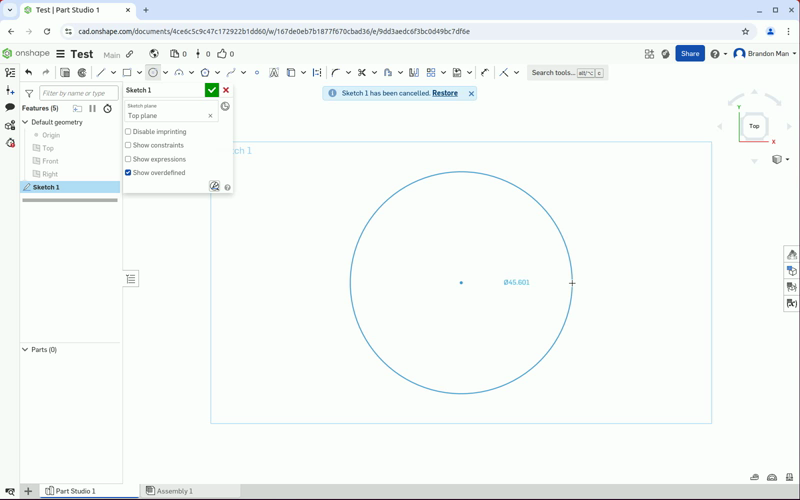
click(572, 282)
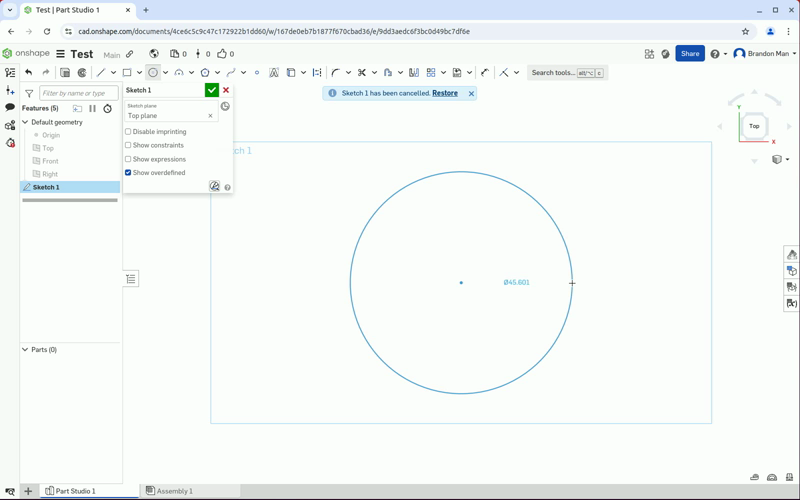
key(esc)
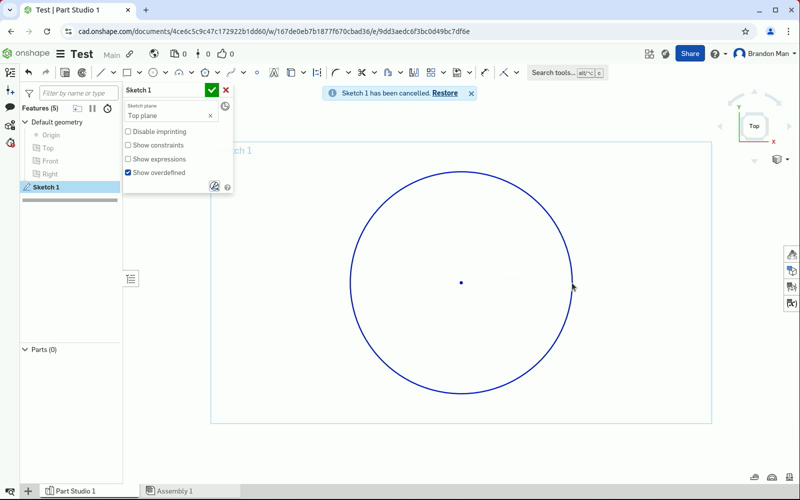
key(c)
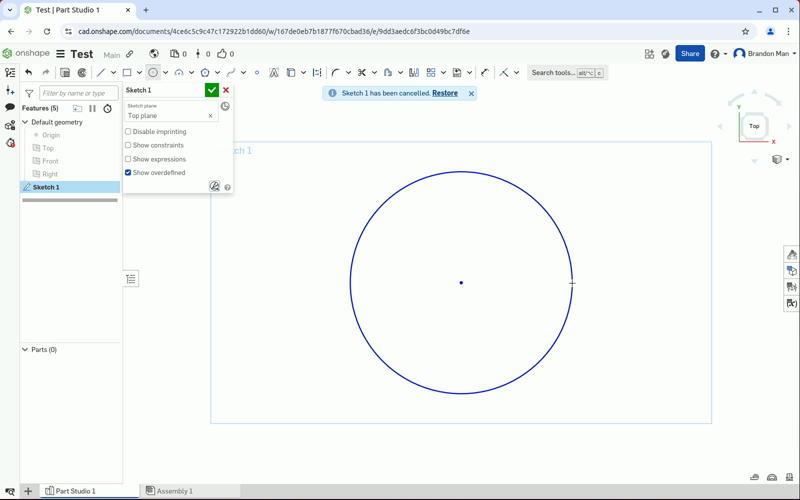
key_down(shift)
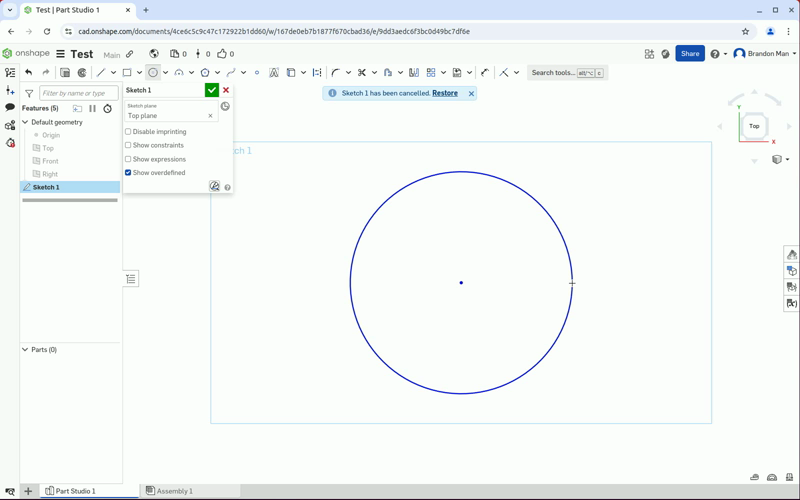
mouse_move(461, 282)
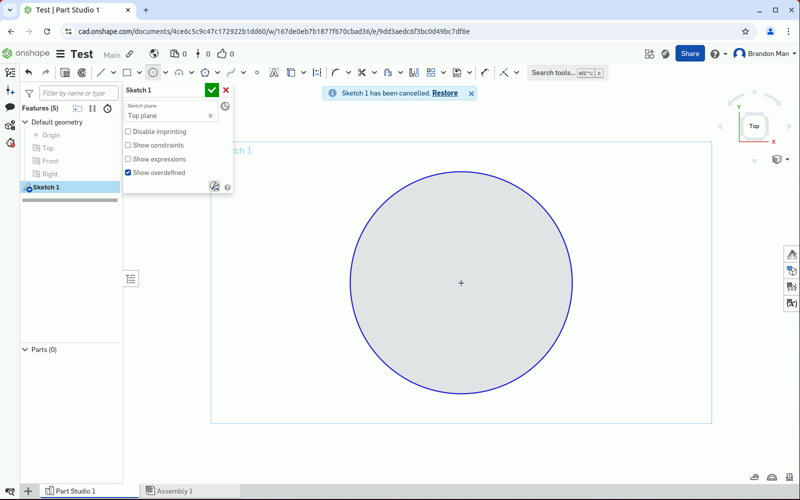
click(461, 282)
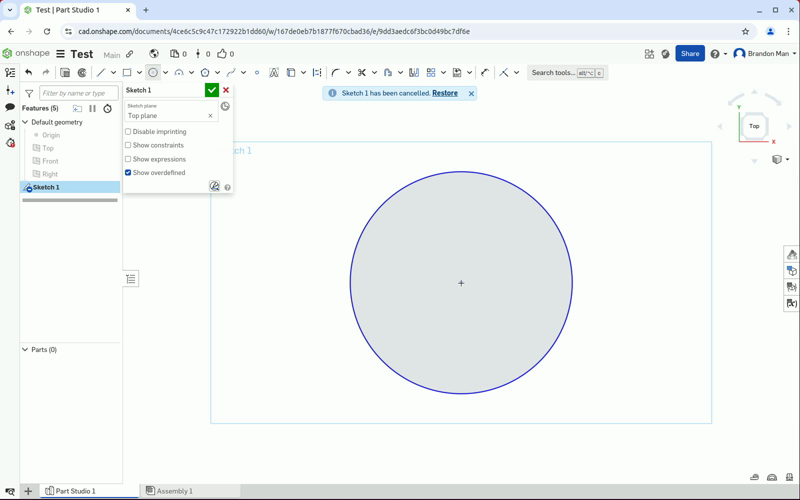
key_up(shift)
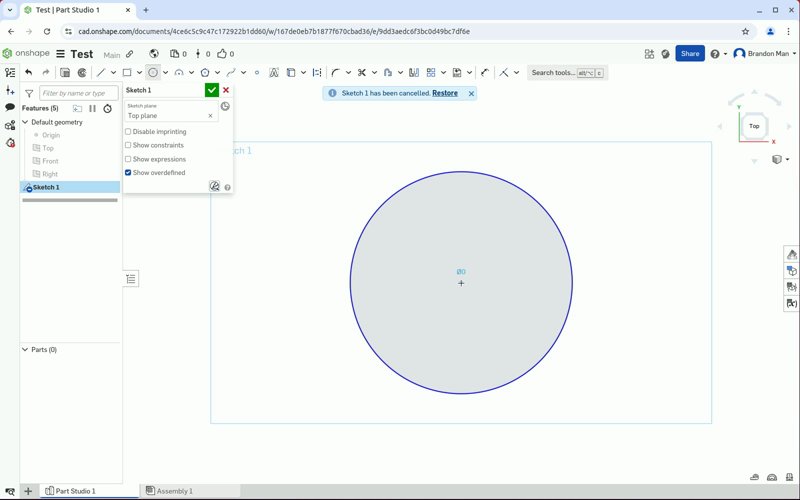
mouse_move(565, 282)
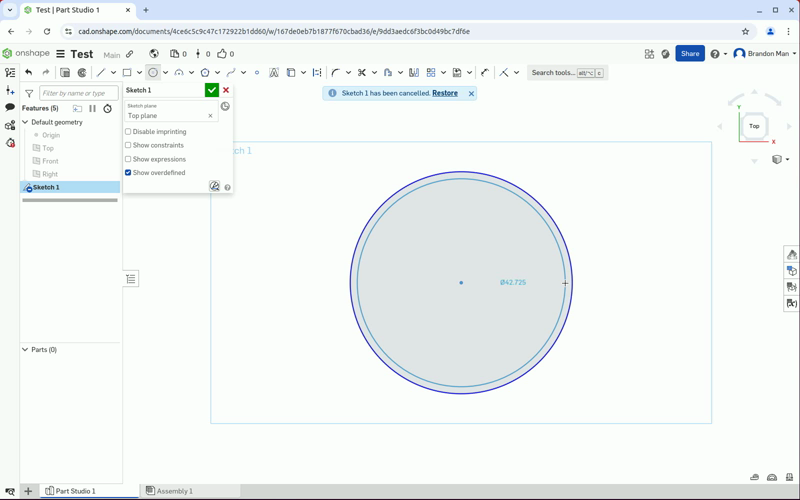
click(565, 282)
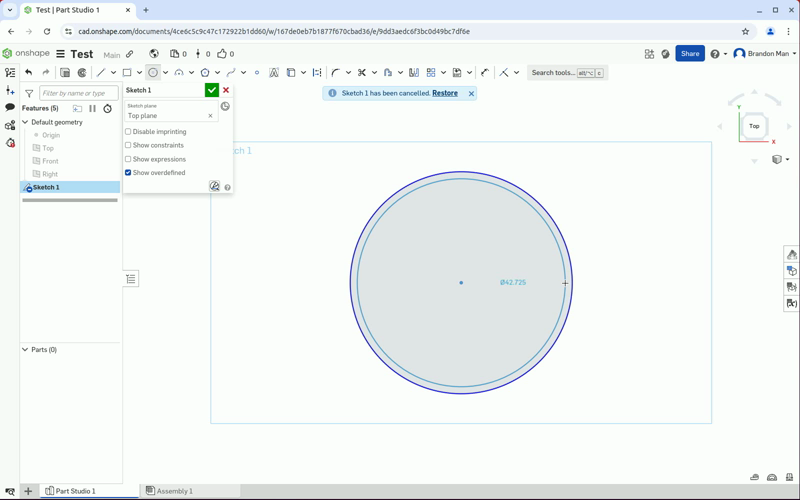
key(esc)
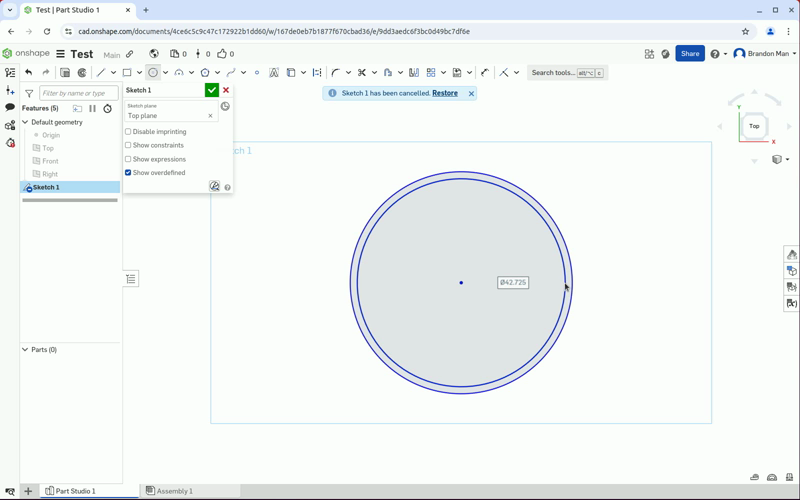
mouse_move(415, 185)
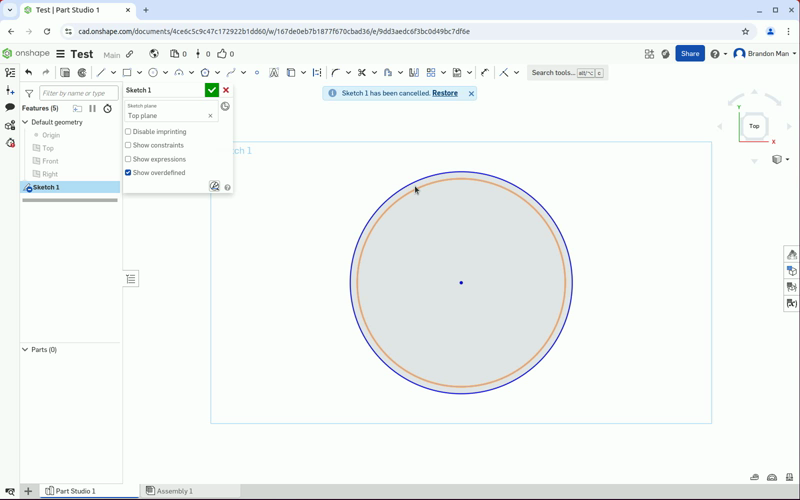
click(415, 185)
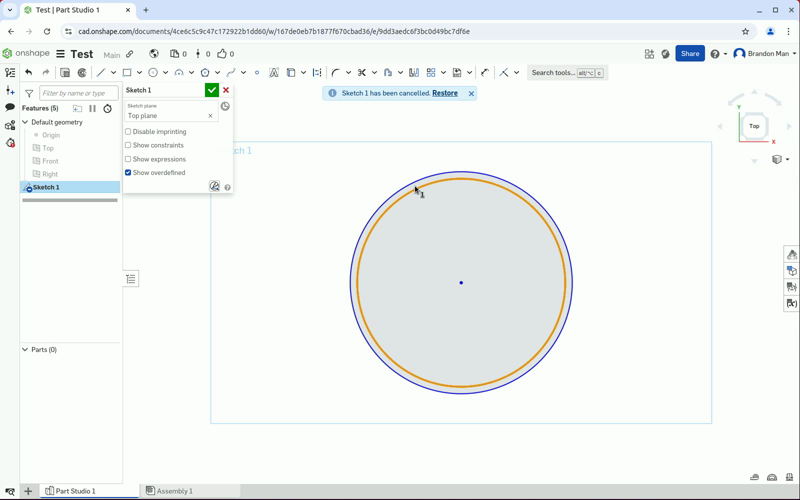
mouse_move(73, 352)
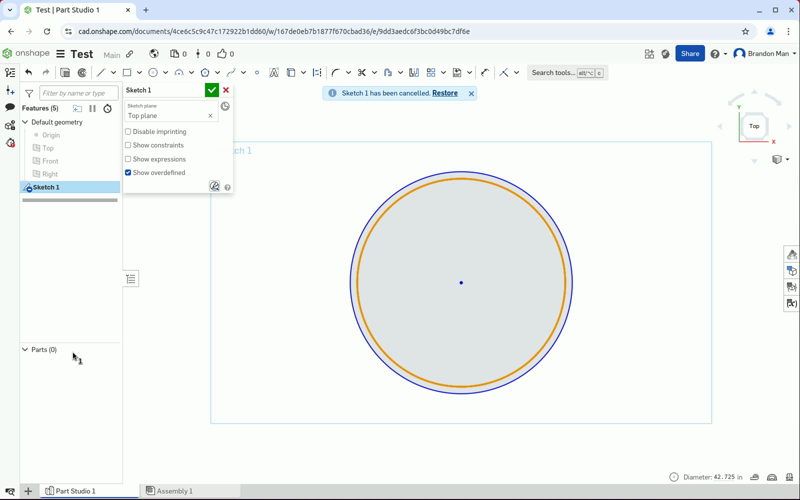
key(shift+y)
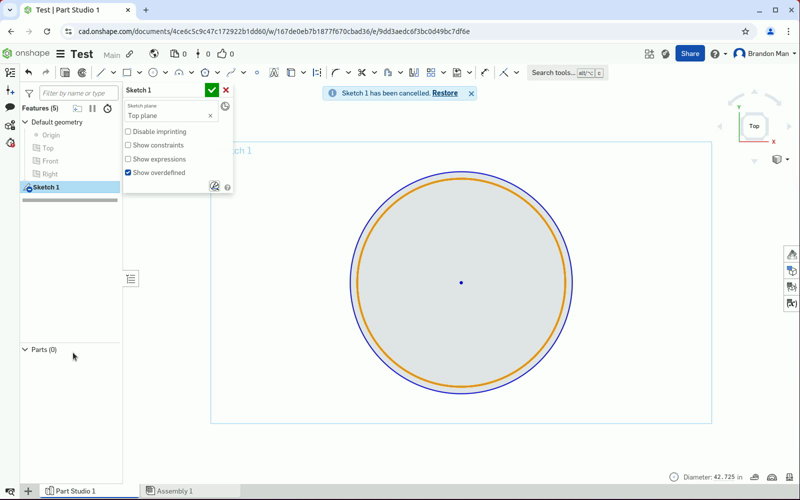
key(shift+e)
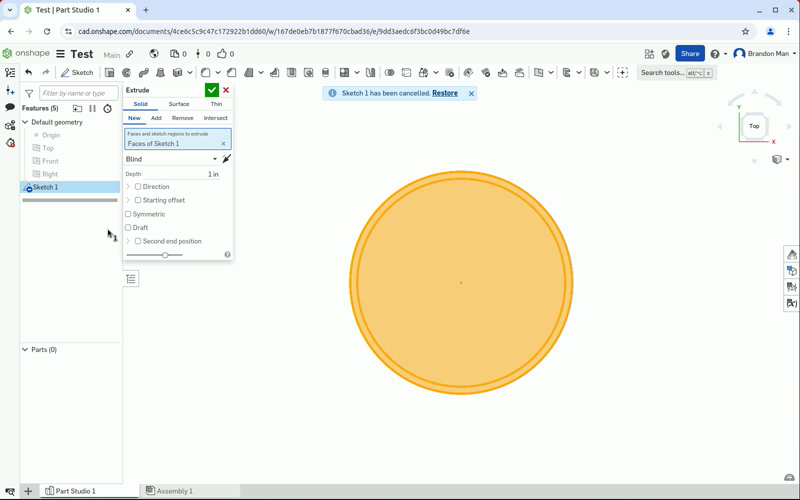
mouse_move(143, 106)
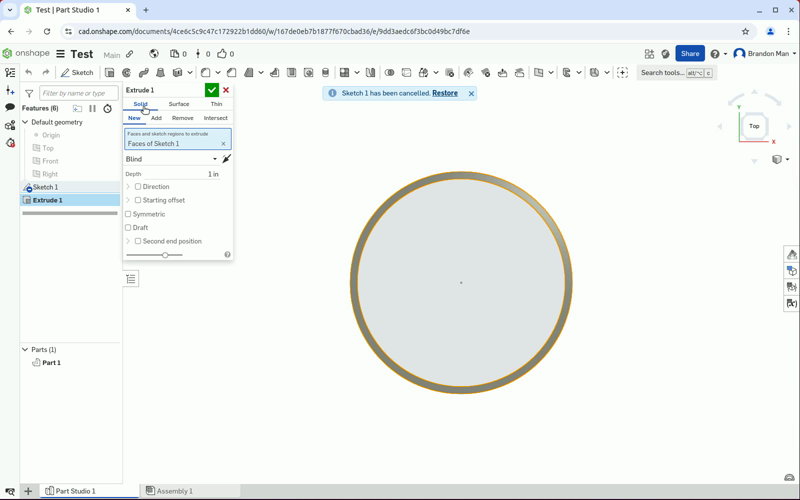
click(143, 106)
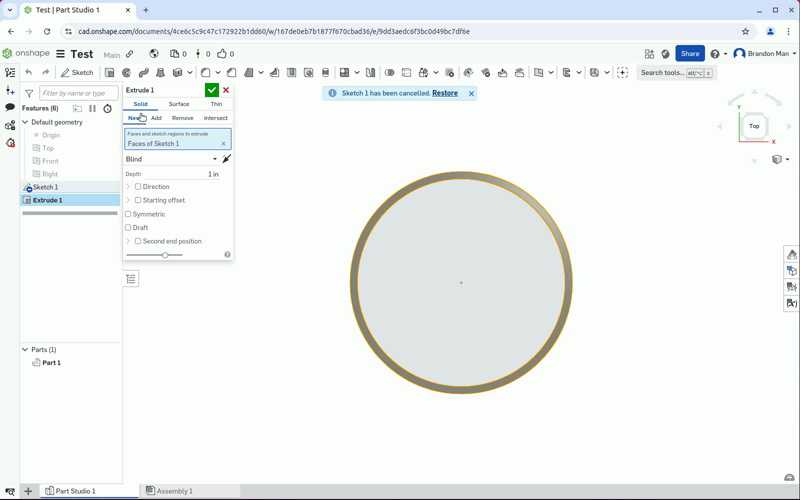
mouse_move(137, 120)
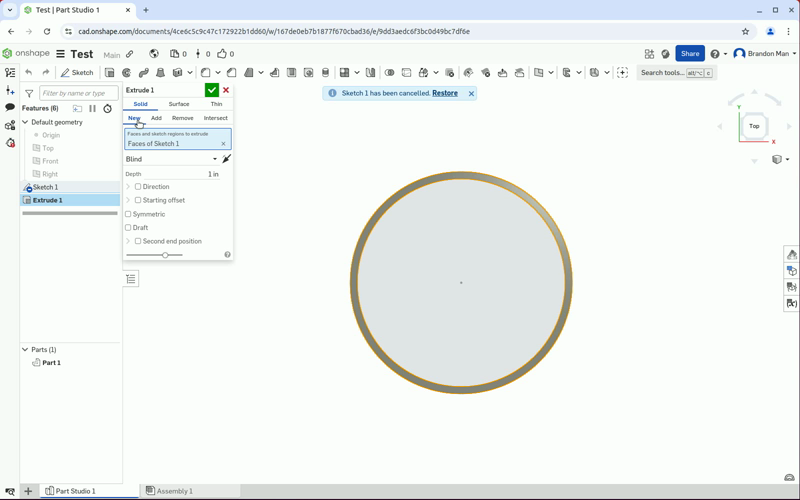
click(137, 120)
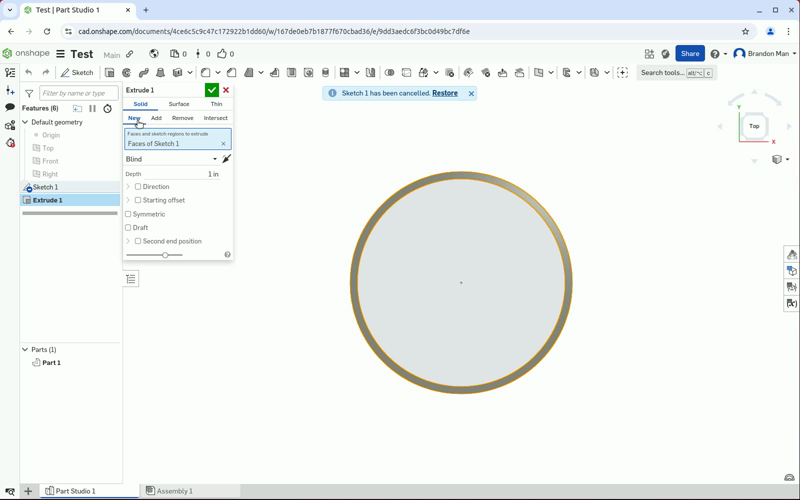
key(tab, 4)
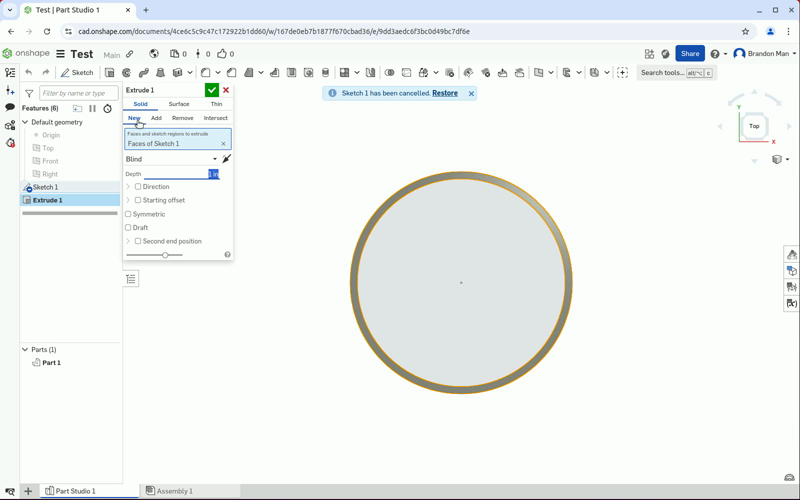
text(15.405)
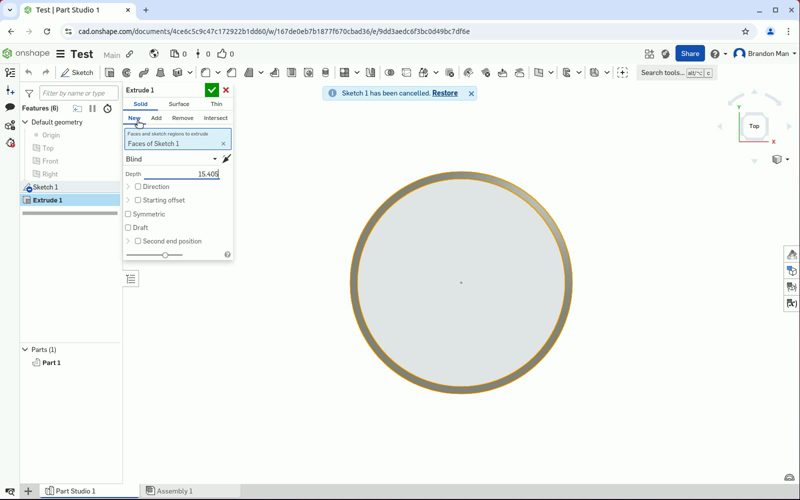
key(enter)
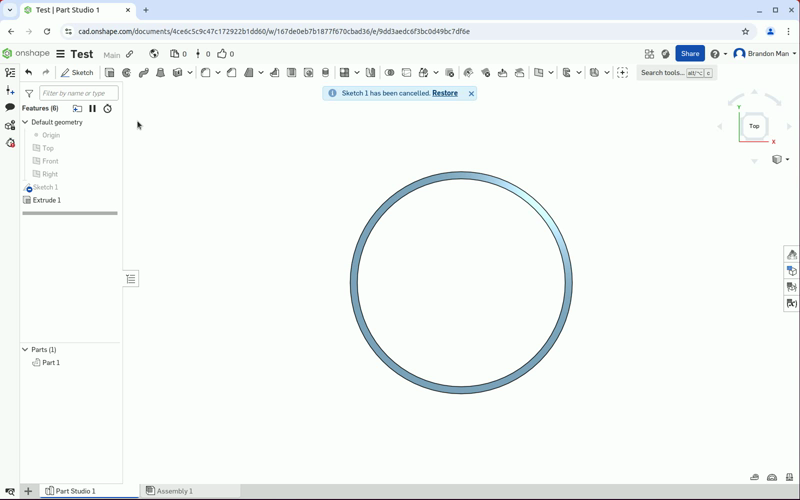
key(shift+h)
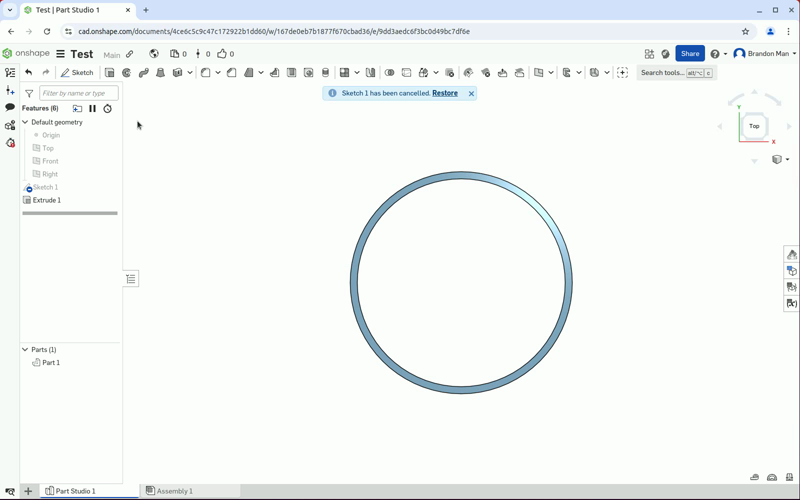
key(shift+h)
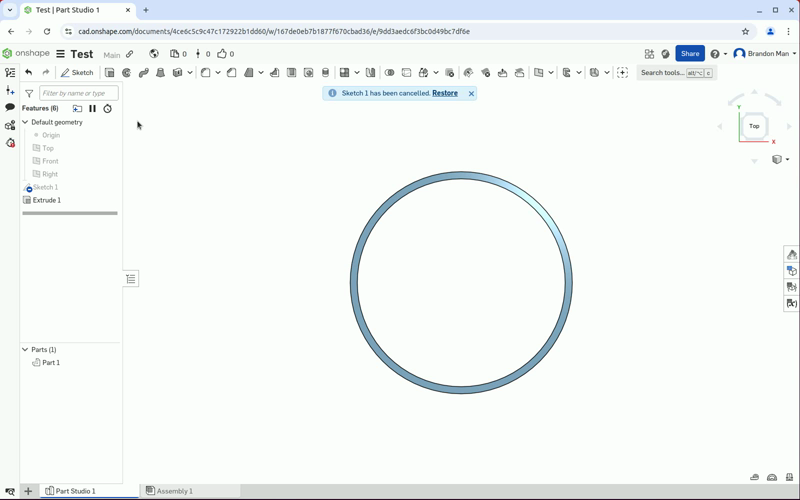
mouse_move(73, 189)
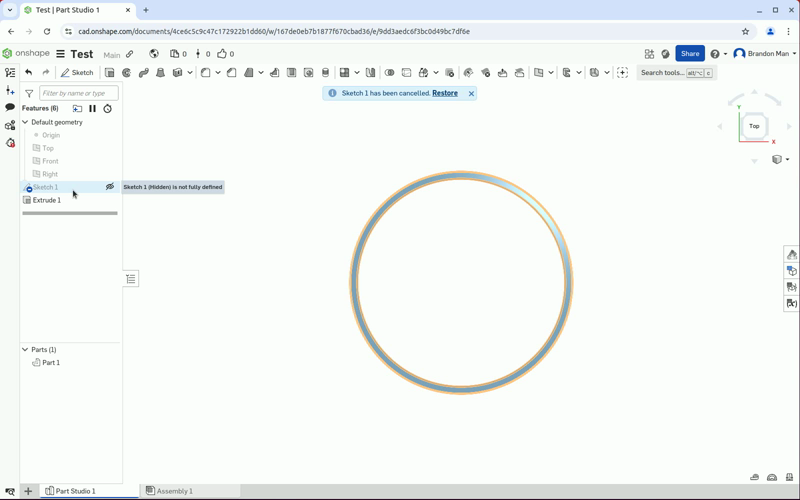
click(73, 189)
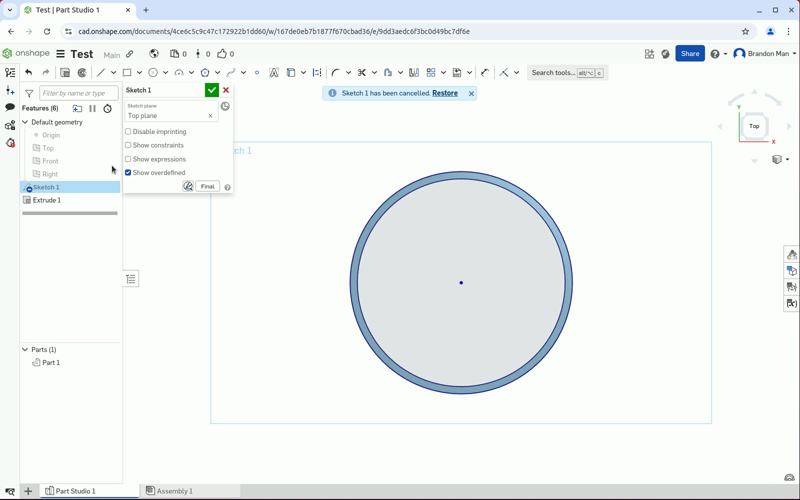
mouse_move(229, 92)
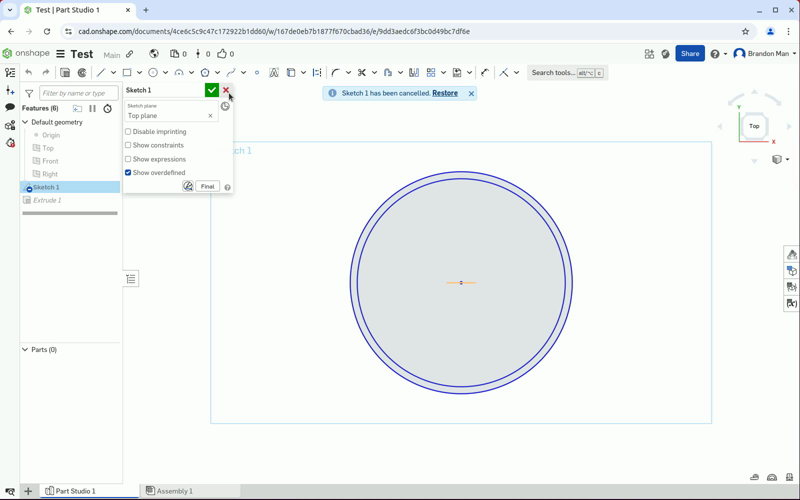
click(229, 92)
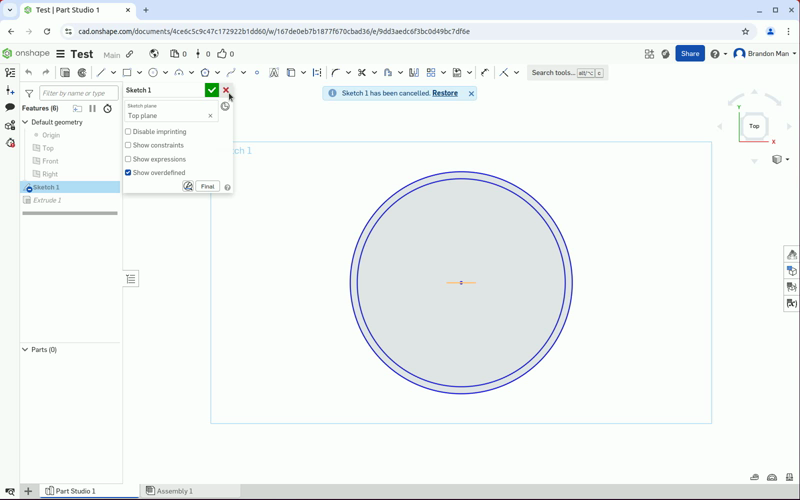
key(shift+s)
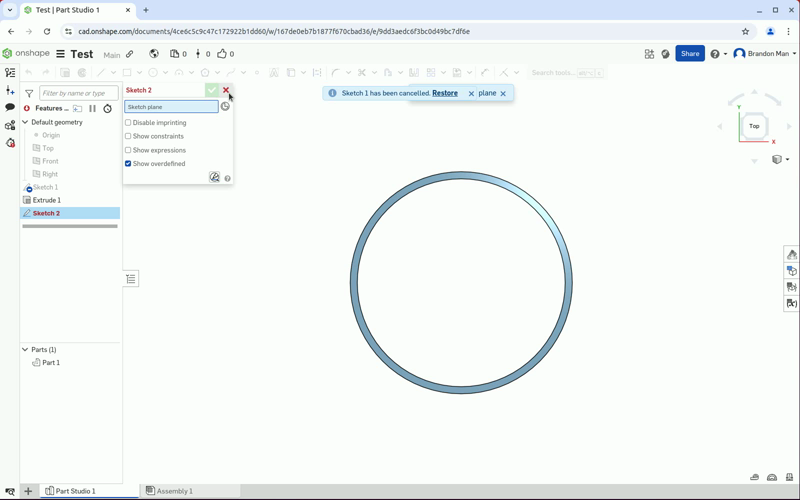
mouse_move(73, 150)
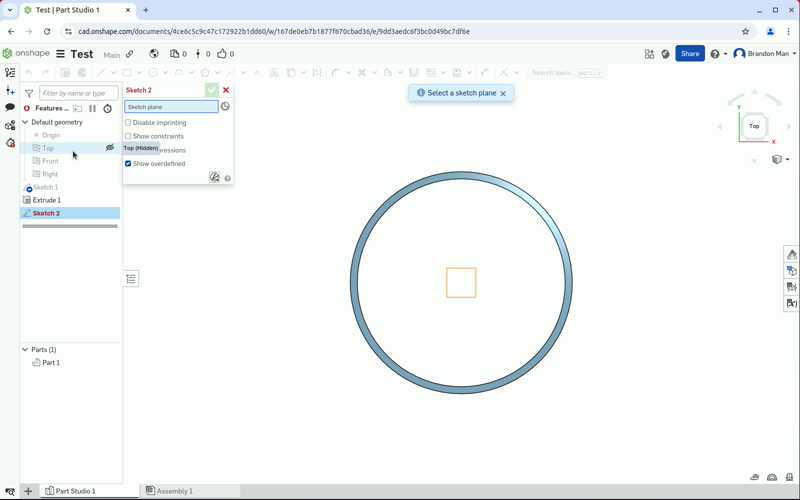
click(73, 150)
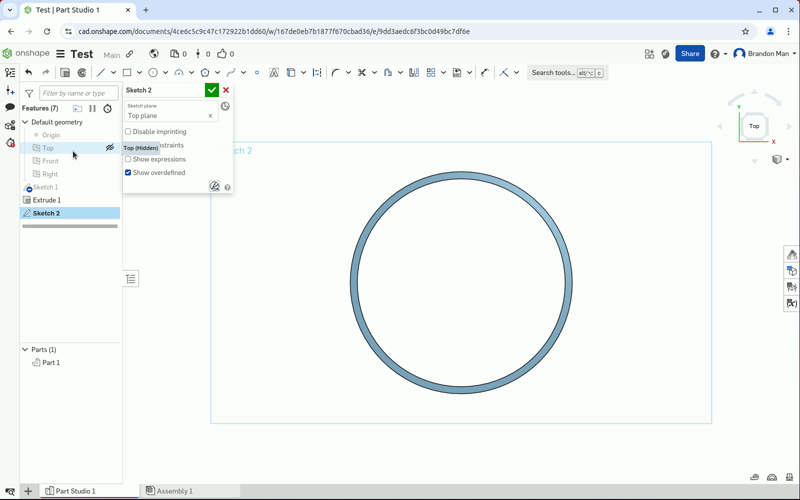
mouse_move(73, 352)
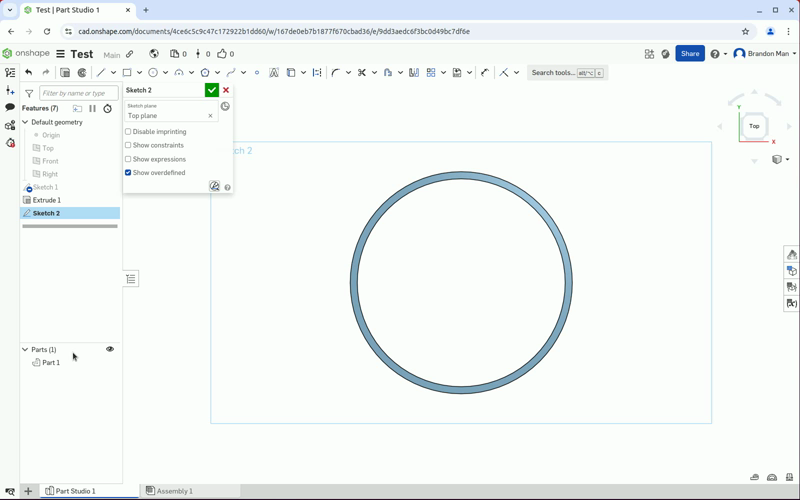
key(y)
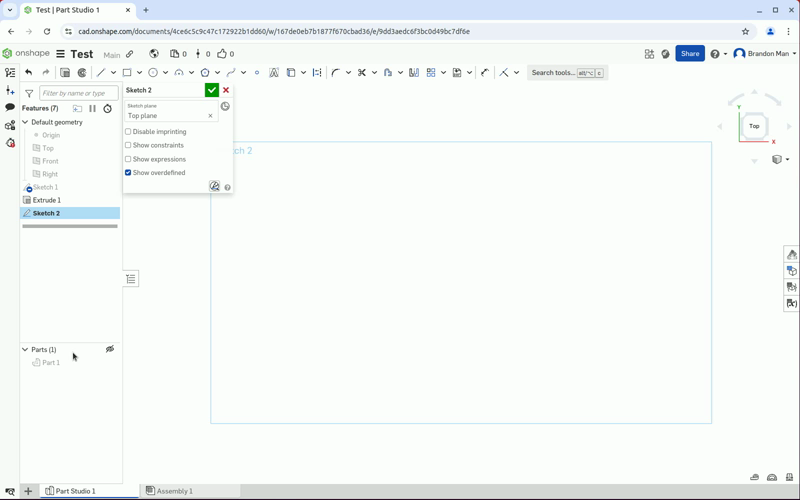
key(c)
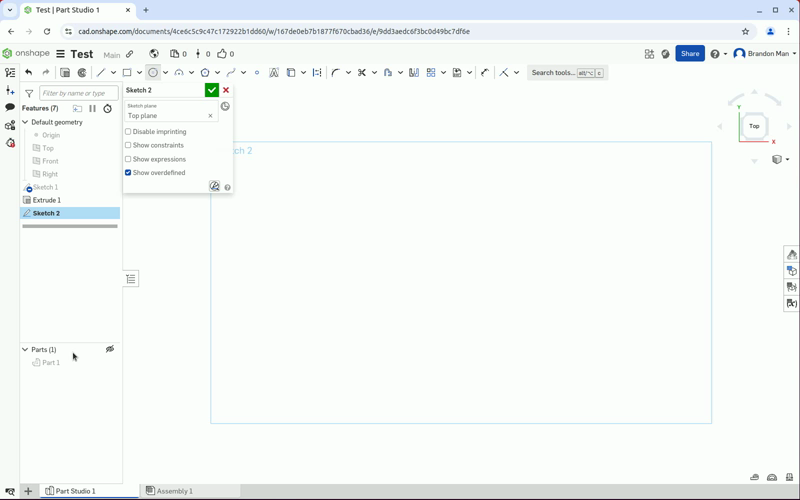
key_down(shift)
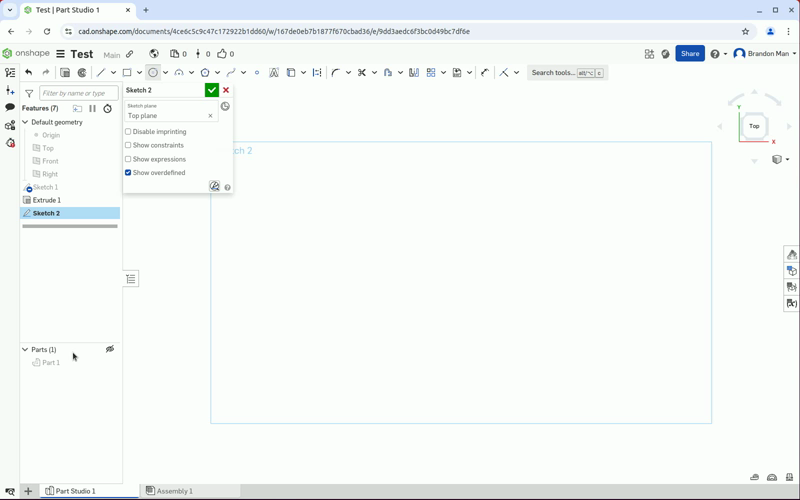
mouse_move(461, 282)
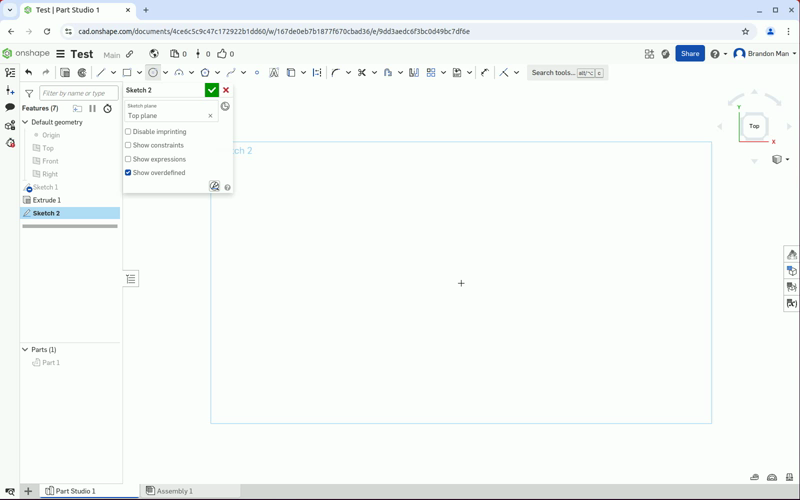
click(461, 282)
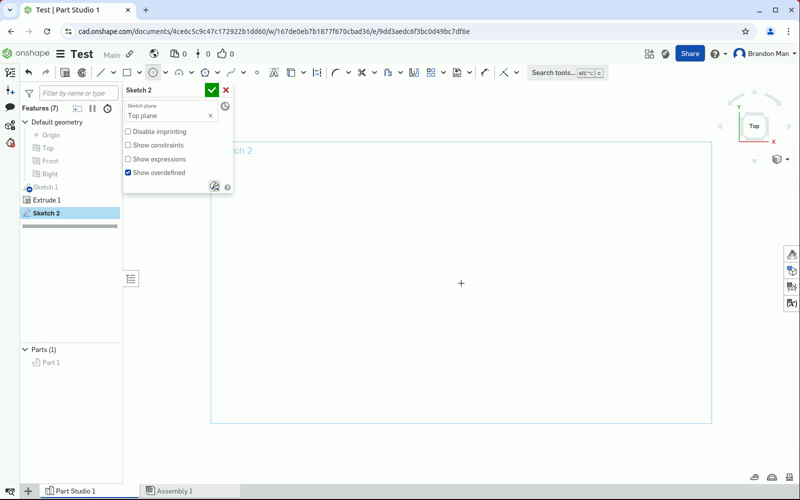
key_up(shift)
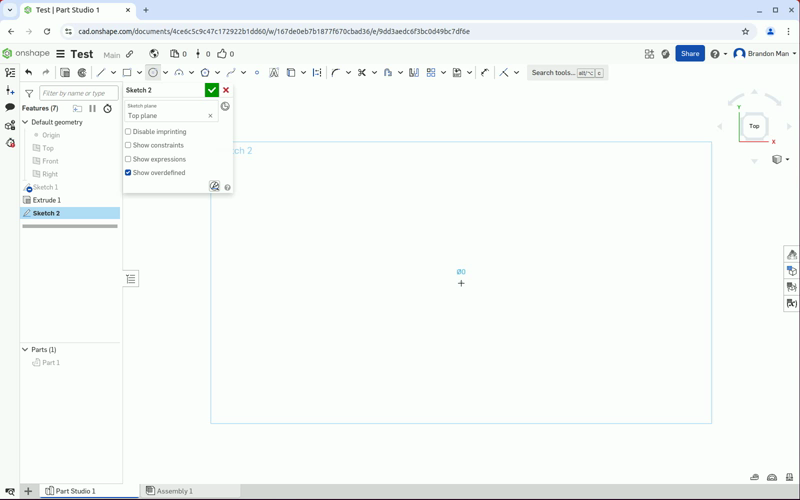
mouse_move(572, 282)
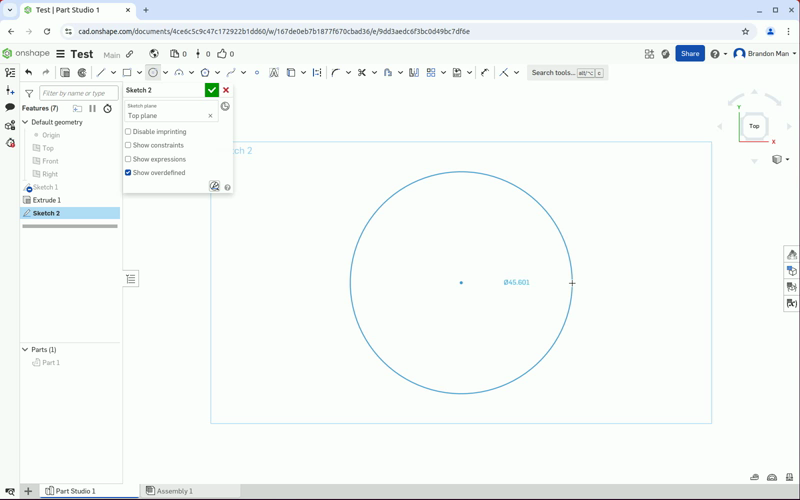
click(572, 282)
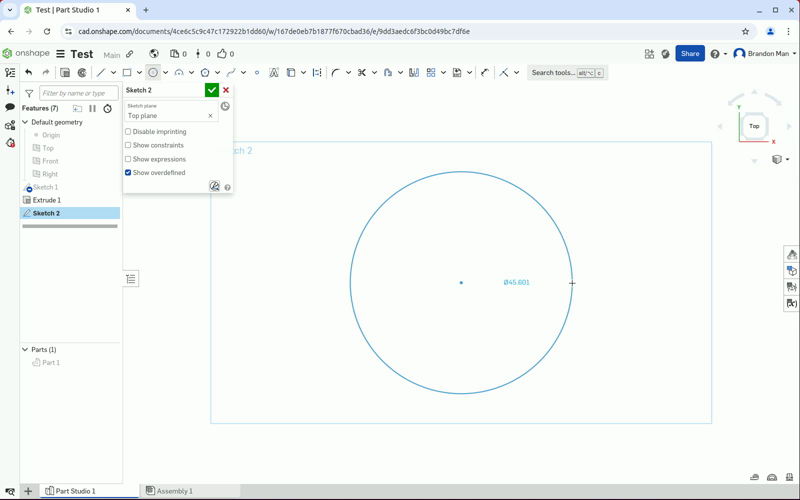
key(esc)
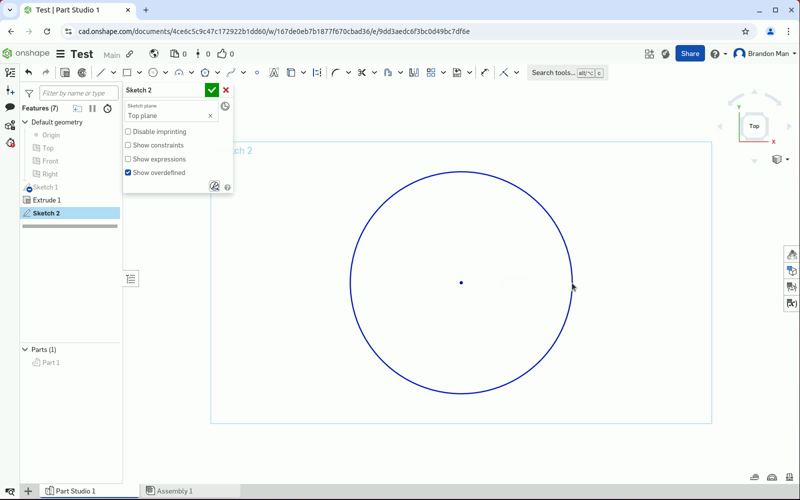
mouse_move(531, 279)
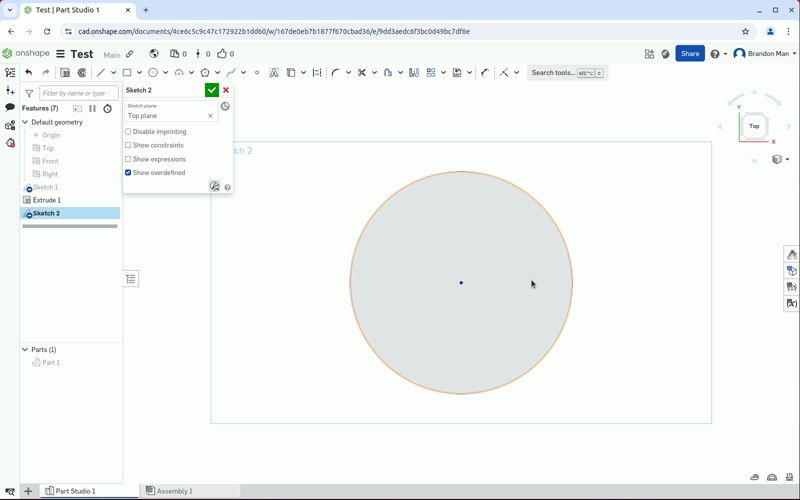
click(531, 279)
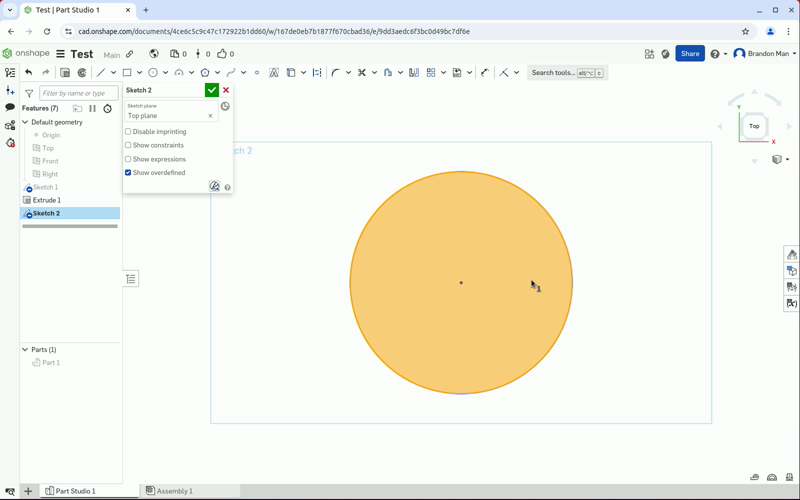
mouse_move(73, 352)
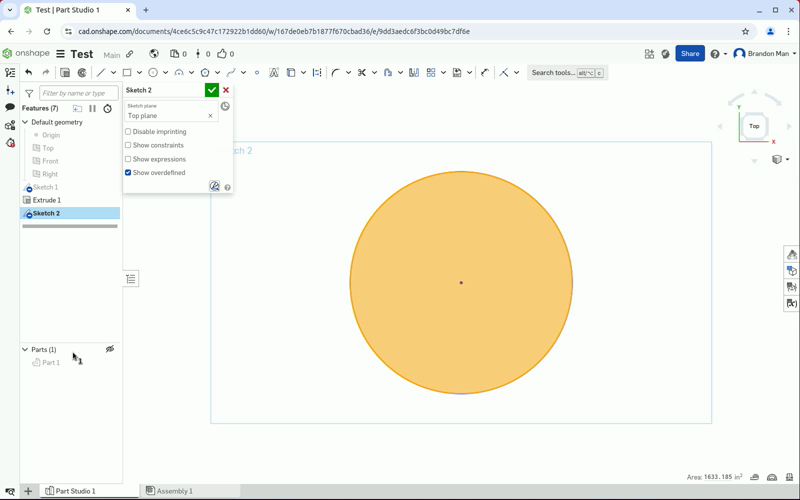
key(shift+y)
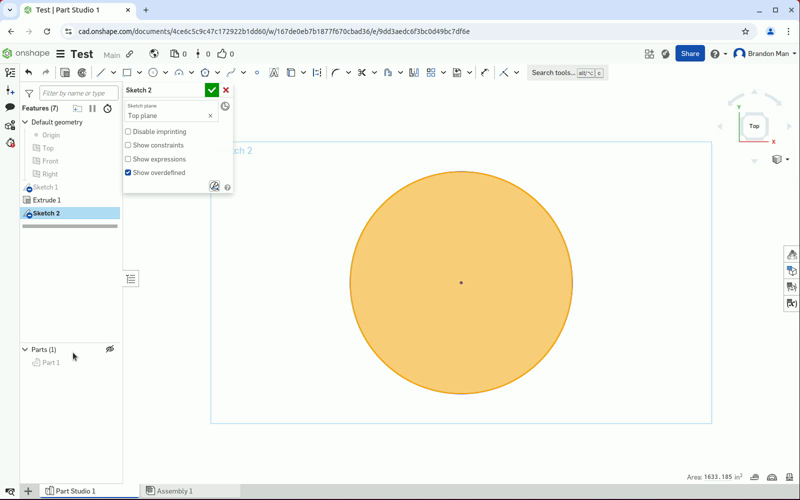
key(shift+e)
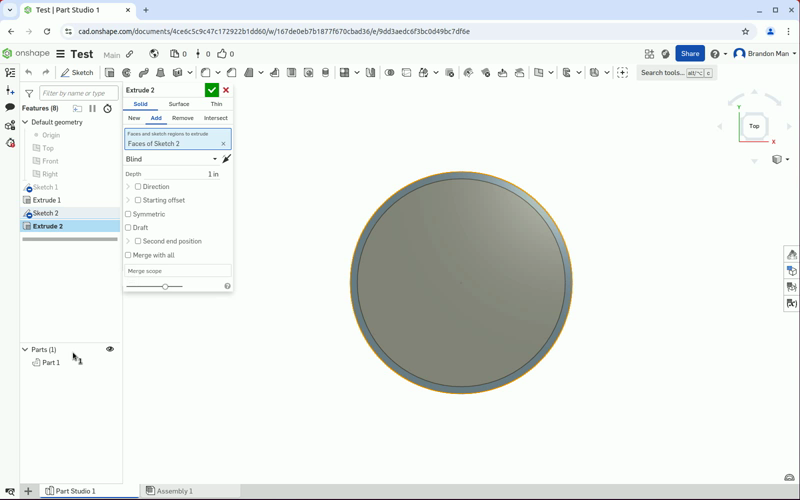
mouse_move(143, 106)
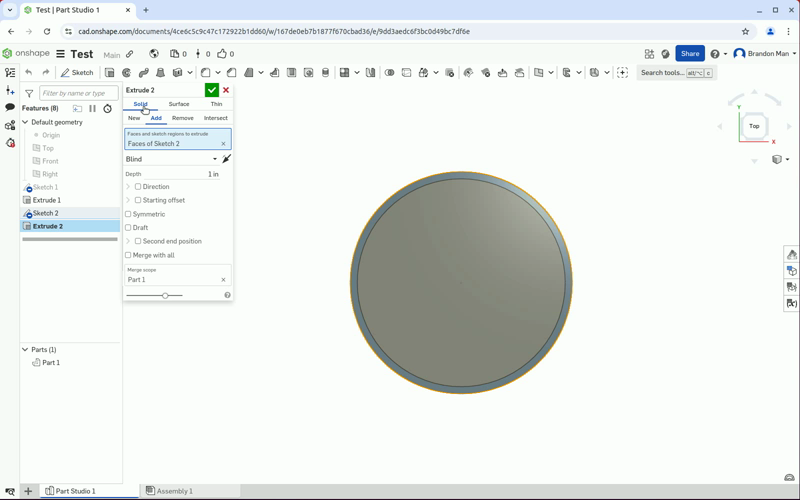
click(143, 106)
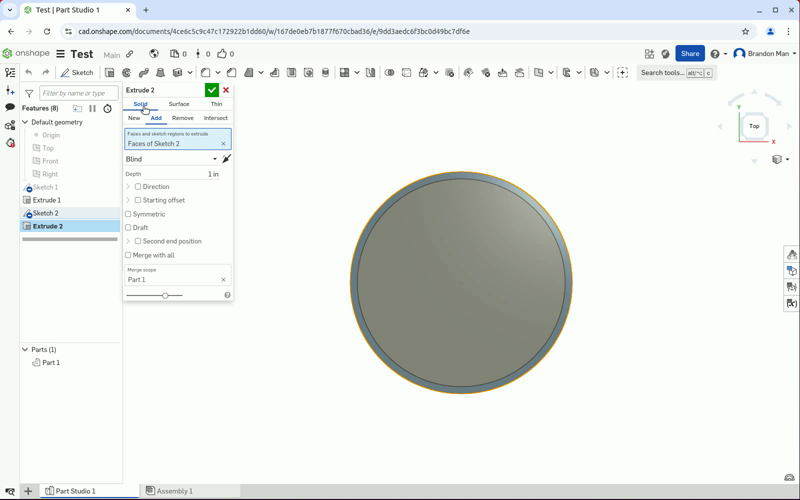
mouse_move(137, 120)
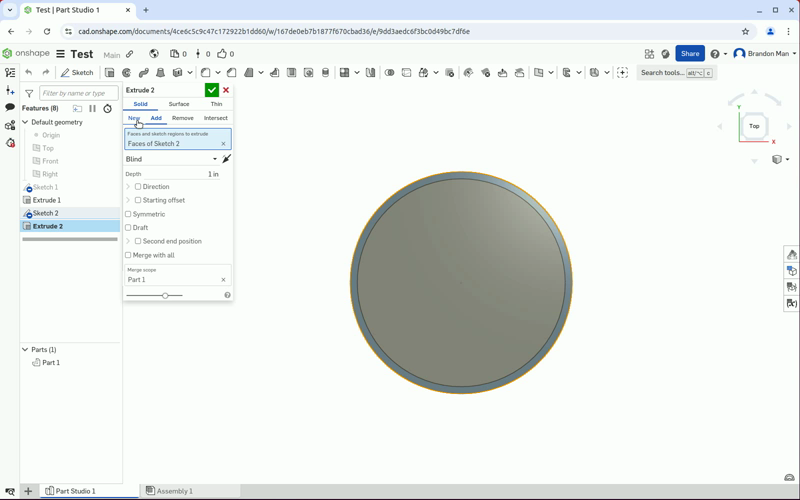
click(137, 120)
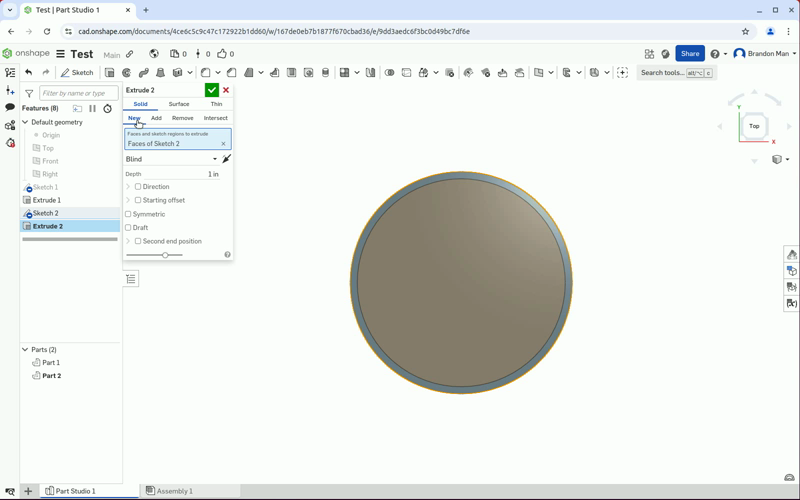
key(tab, 4)
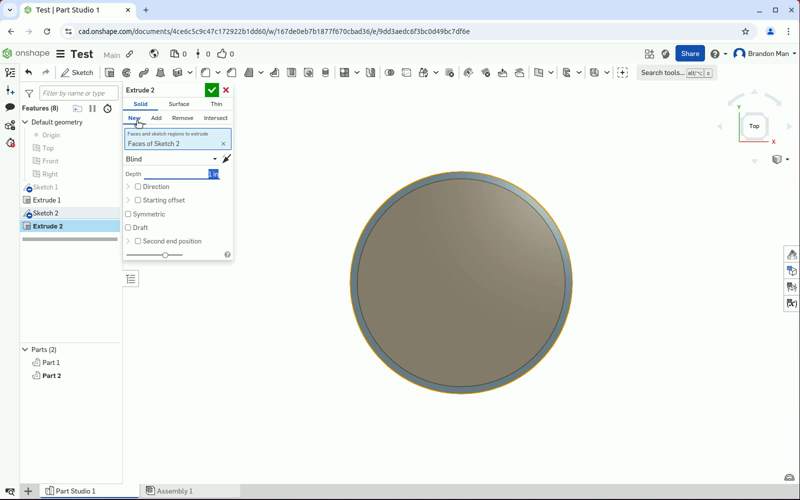
text(-3.129)
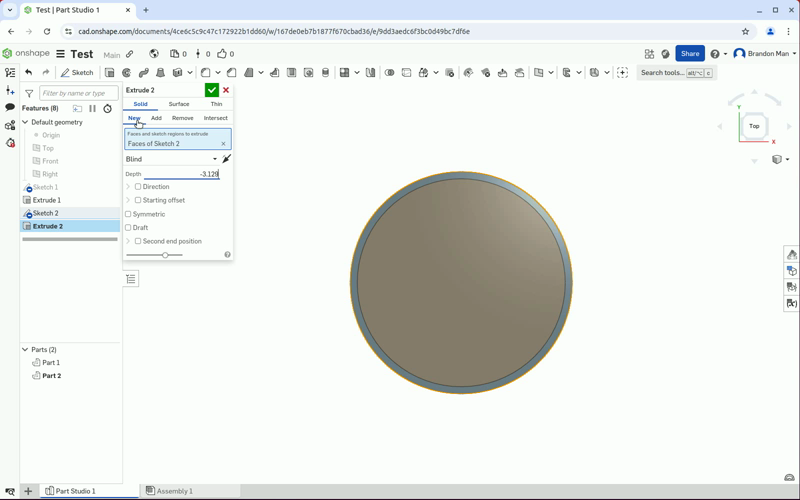
key(enter)
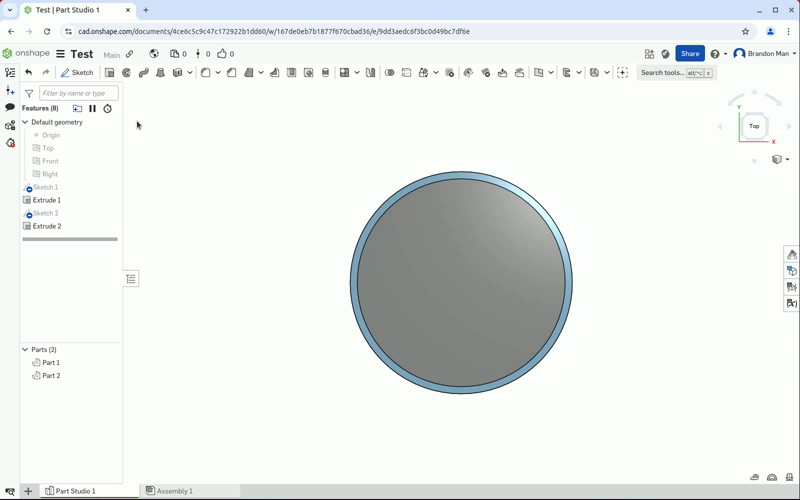
key(shift+h)
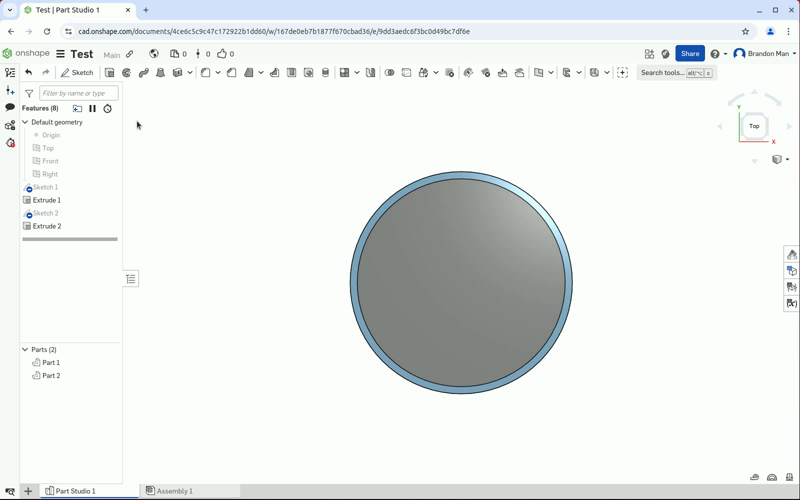
key(shift+h)
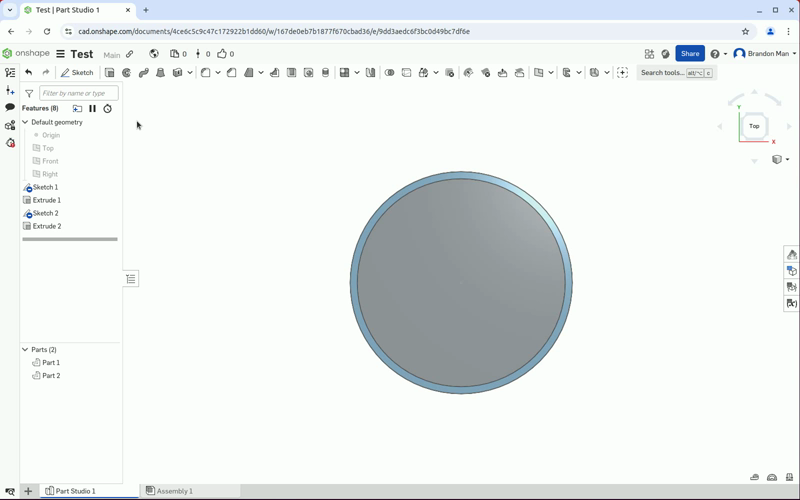
key(shift+7)
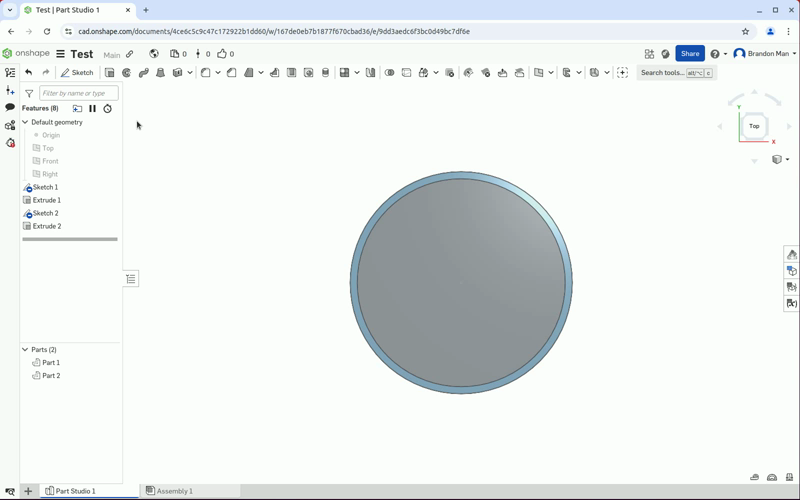
key(up, 3)
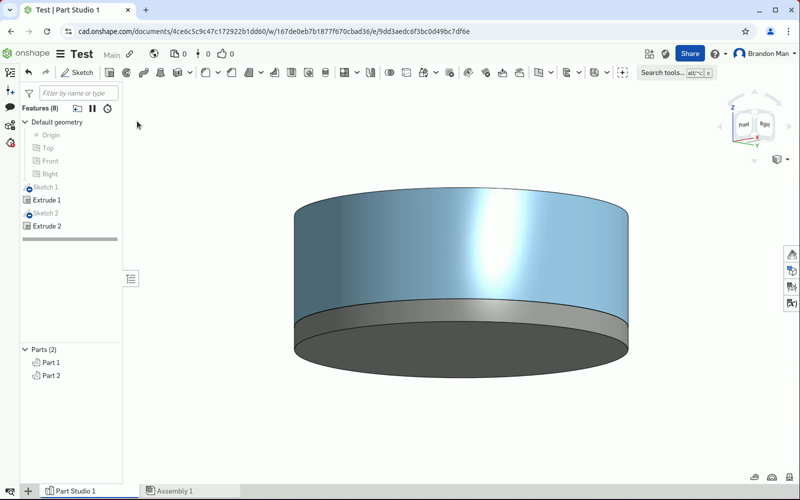
key(left, 3)
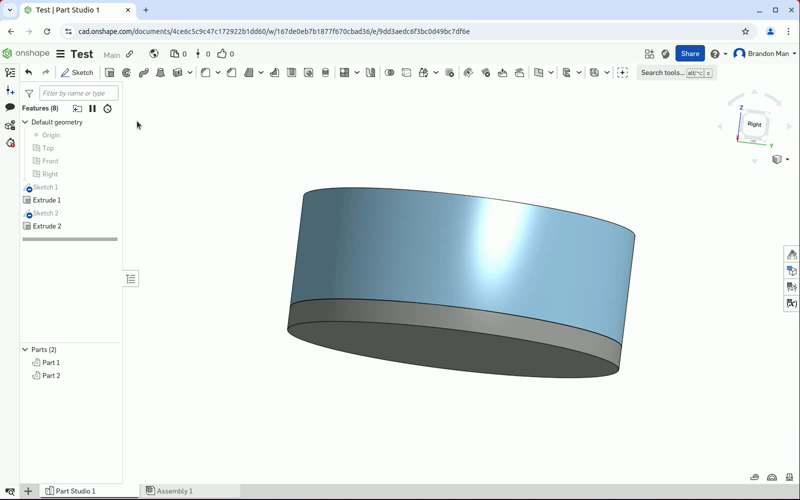
key(right, 3)
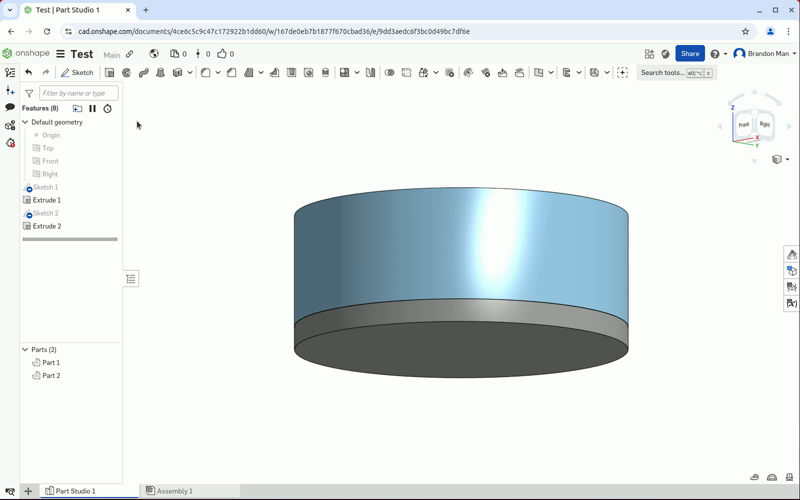
key(down, 3)
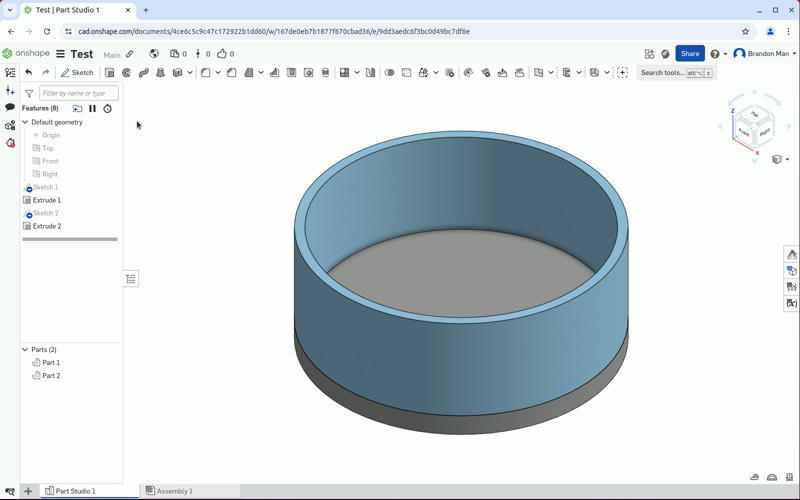
mouse_move(73, 189)
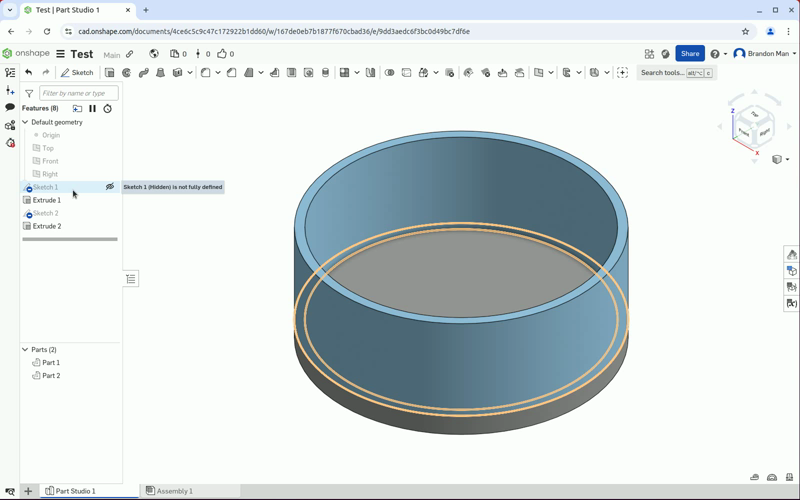
click(73, 189)